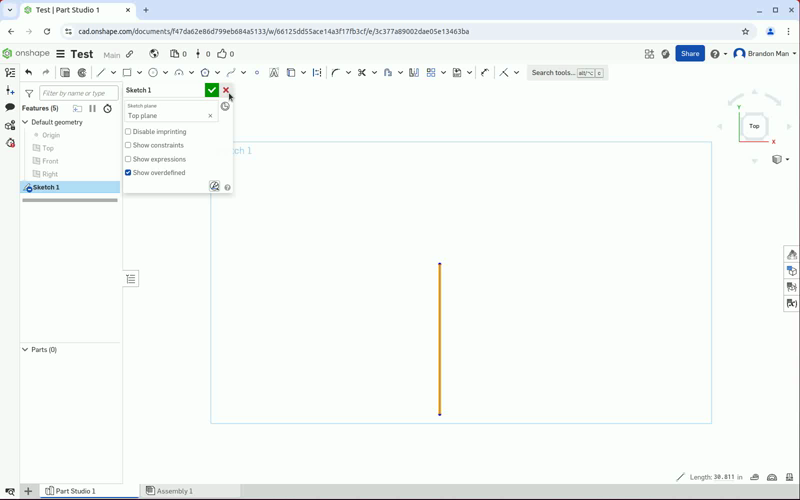
key(shift+h)
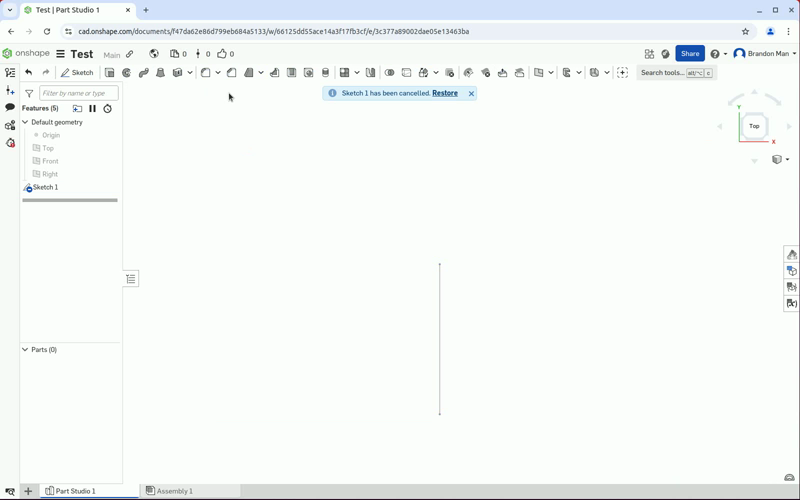
key(shift+s)
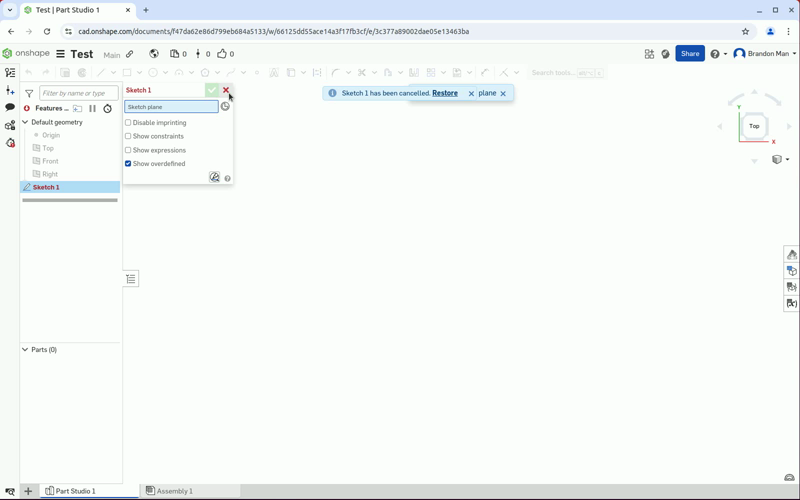
mouse_move(73, 150)
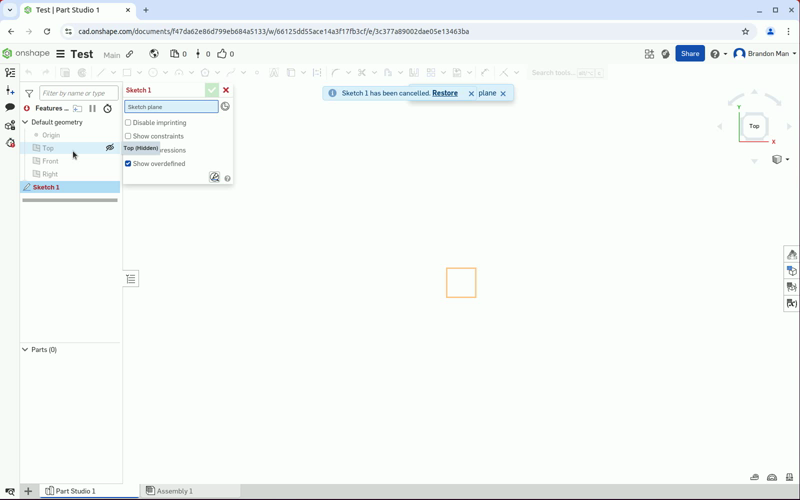
click(73, 150)
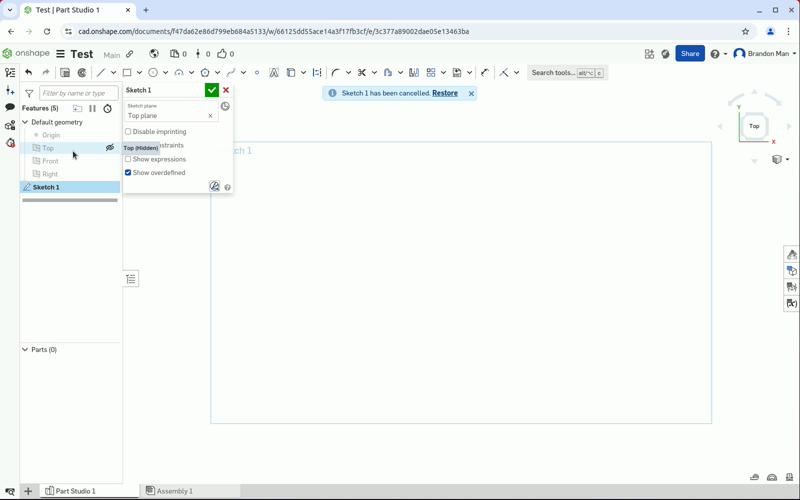
mouse_move(73, 352)
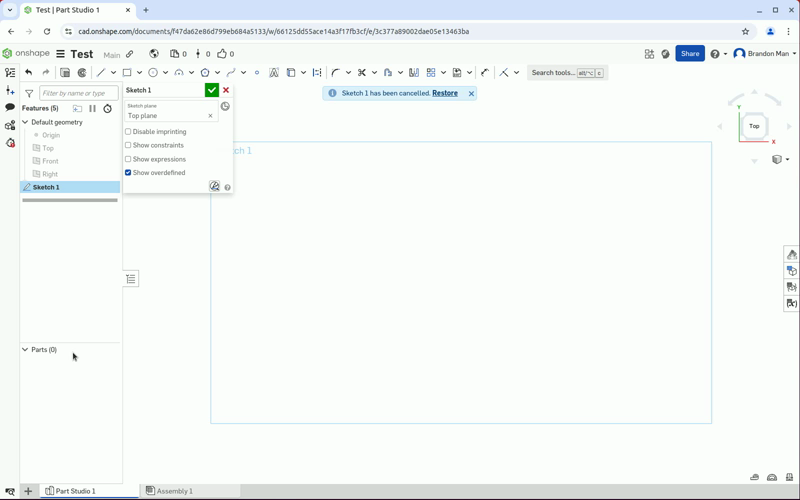
key(y)
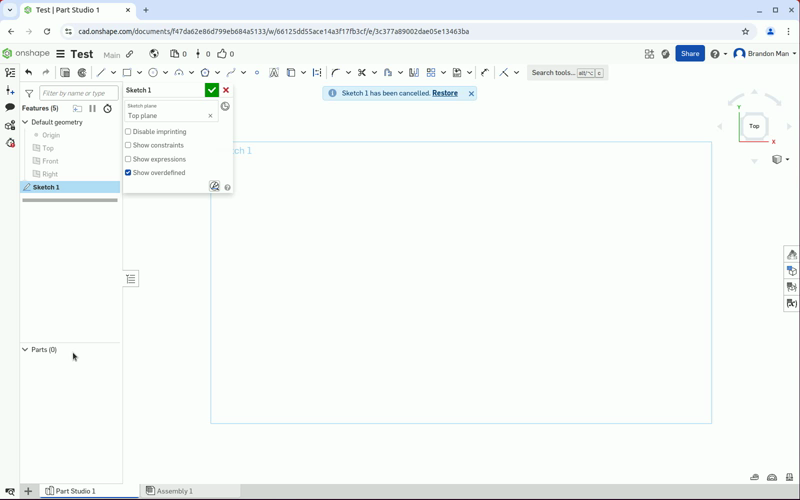
key(c)
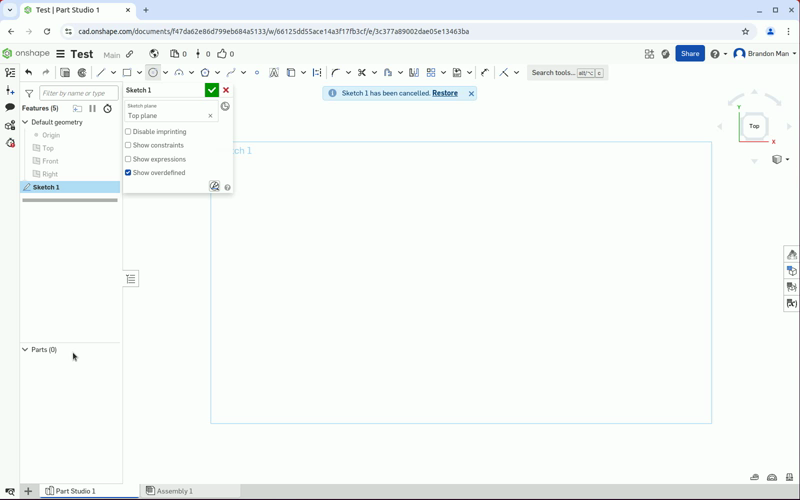
key_down(shift)
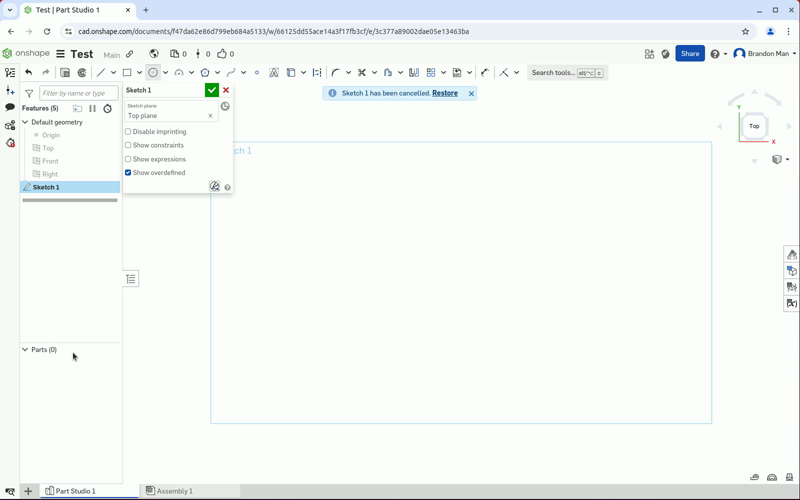
mouse_move(461, 282)
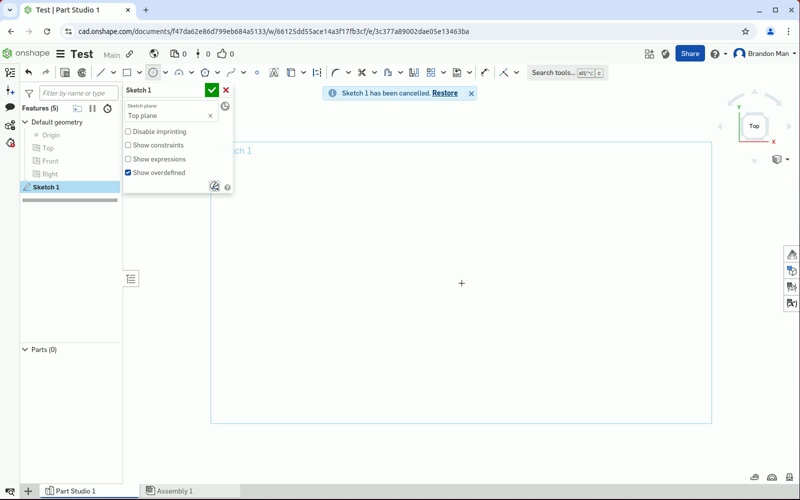
click(461, 282)
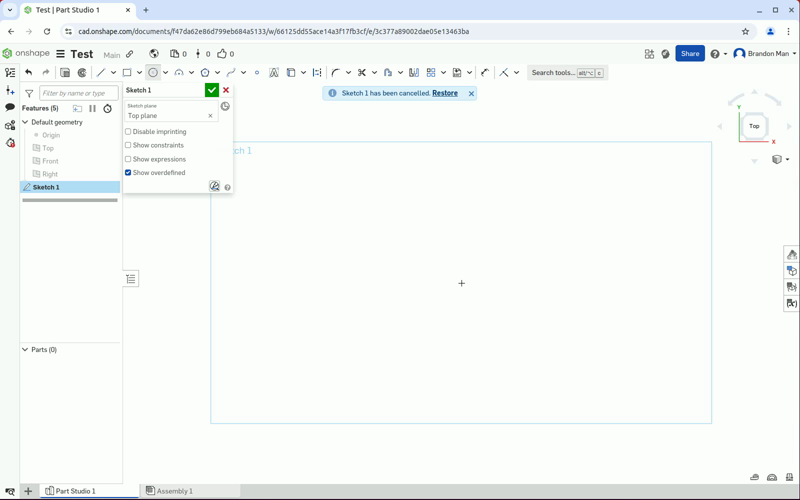
key_up(shift)
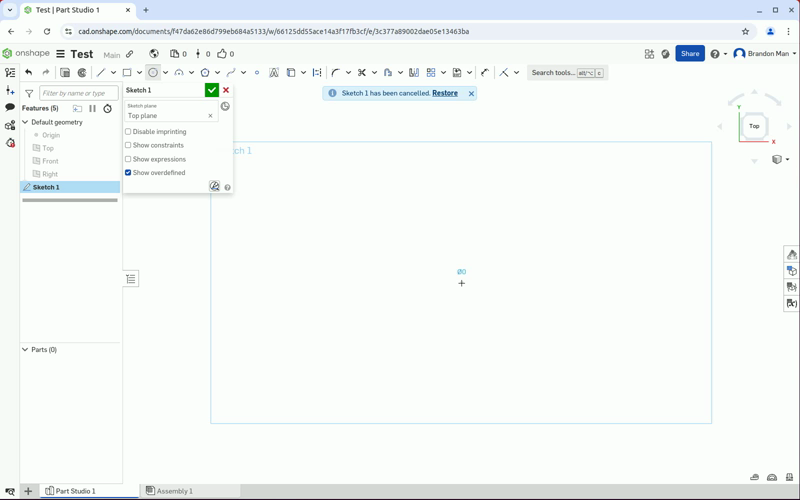
mouse_move(528, 282)
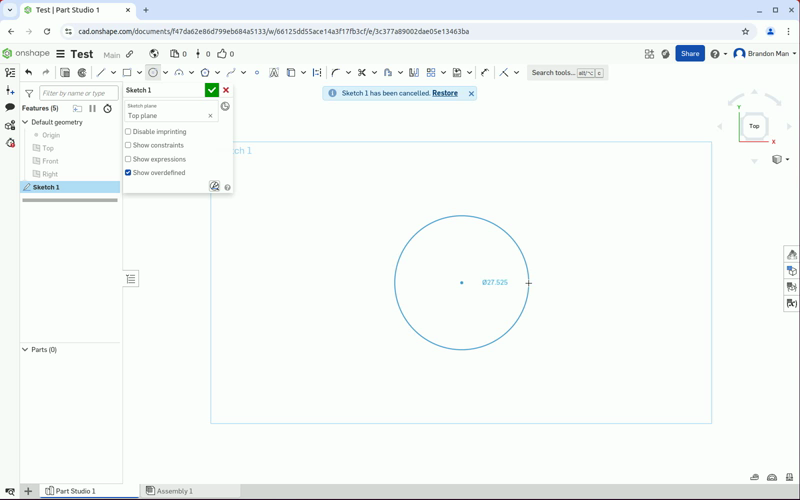
click(528, 282)
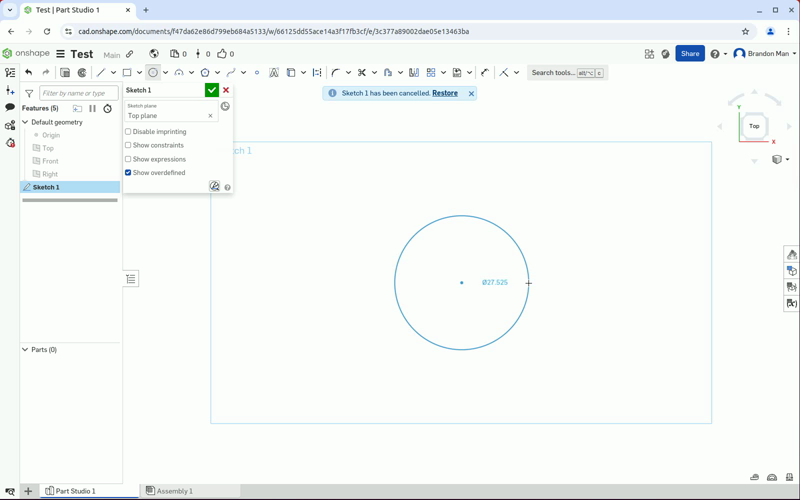
key(esc)
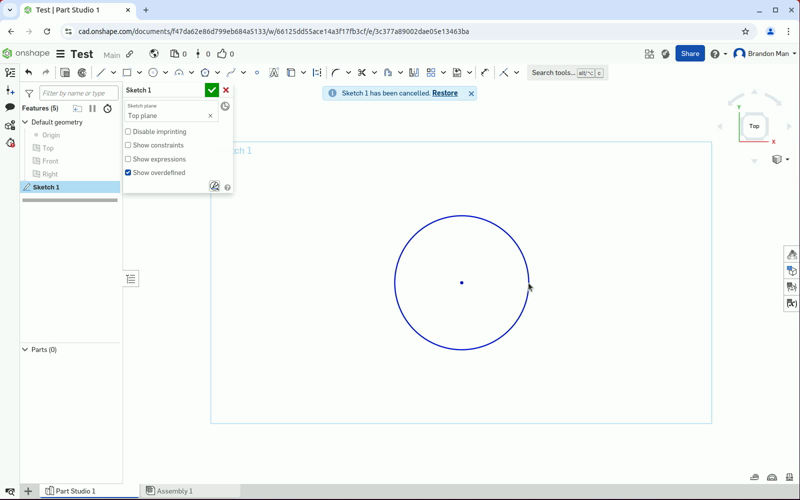
mouse_move(483, 230)
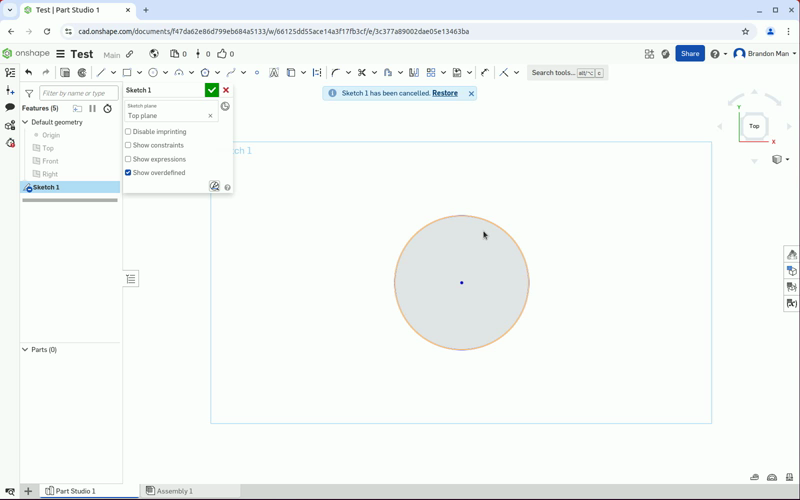
click(483, 230)
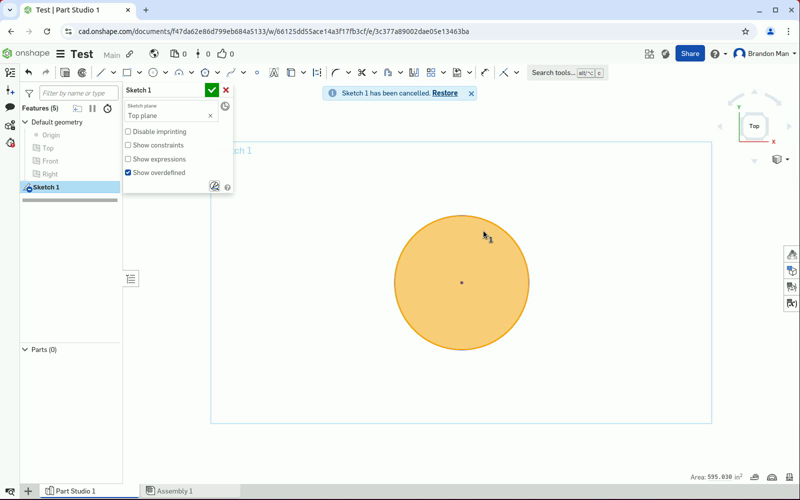
mouse_move(73, 352)
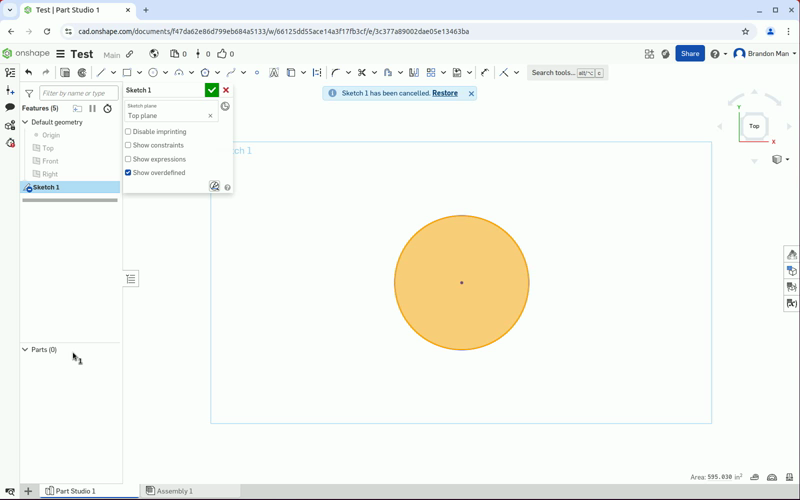
key(shift+y)
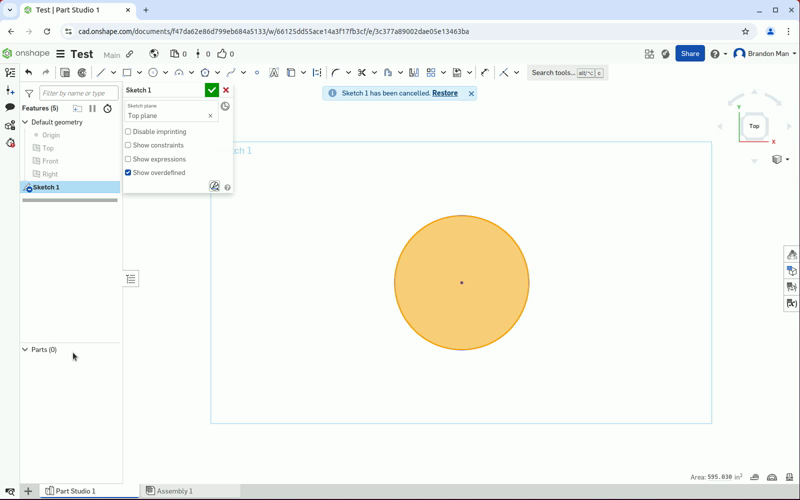
key(shift+e)
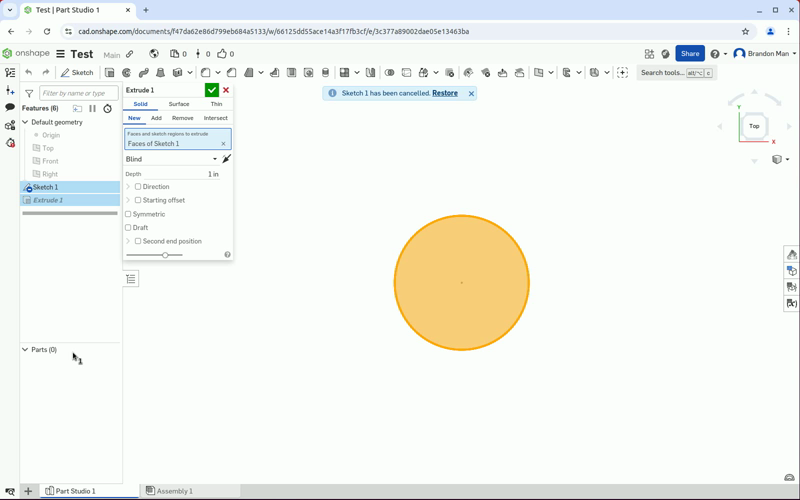
mouse_move(143, 106)
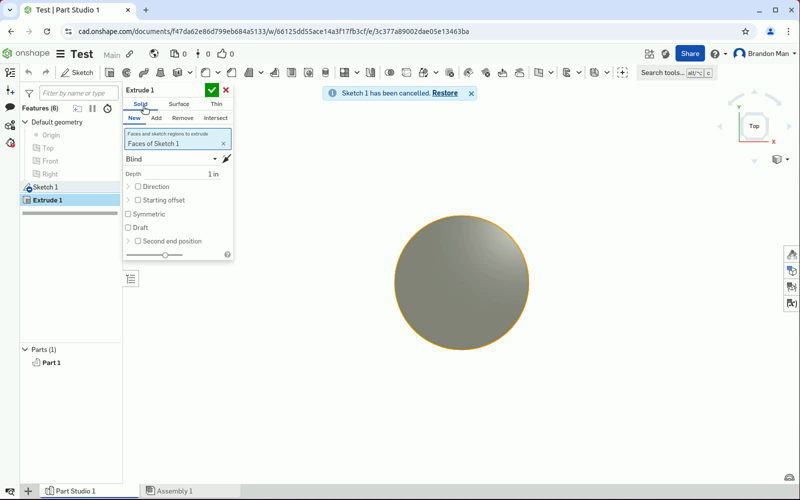
click(143, 106)
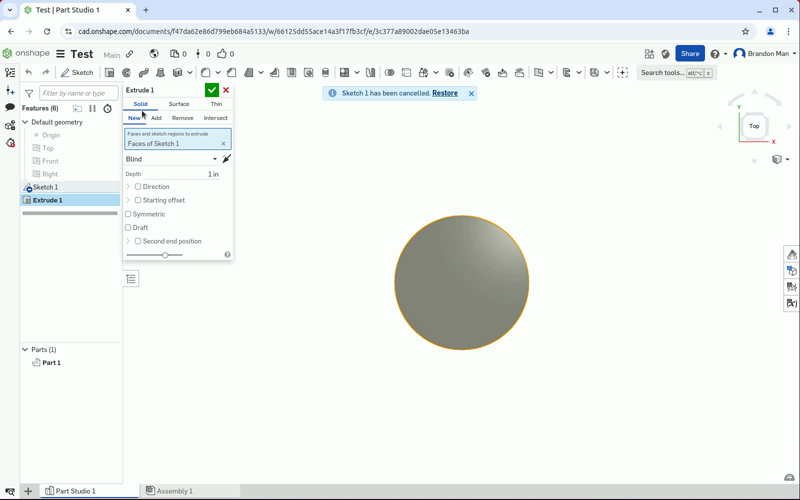
mouse_move(137, 120)
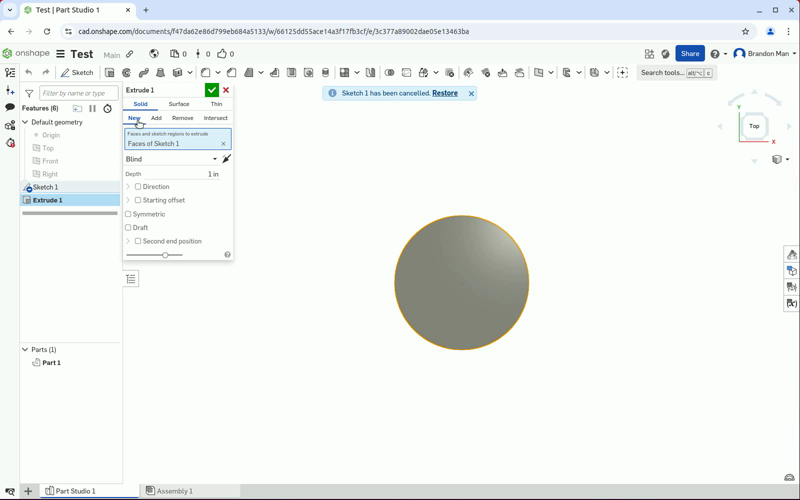
click(137, 120)
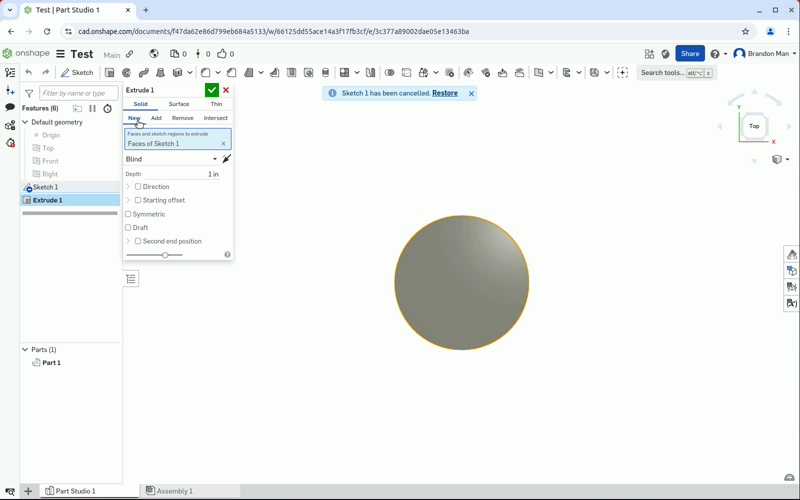
key(tab, 4)
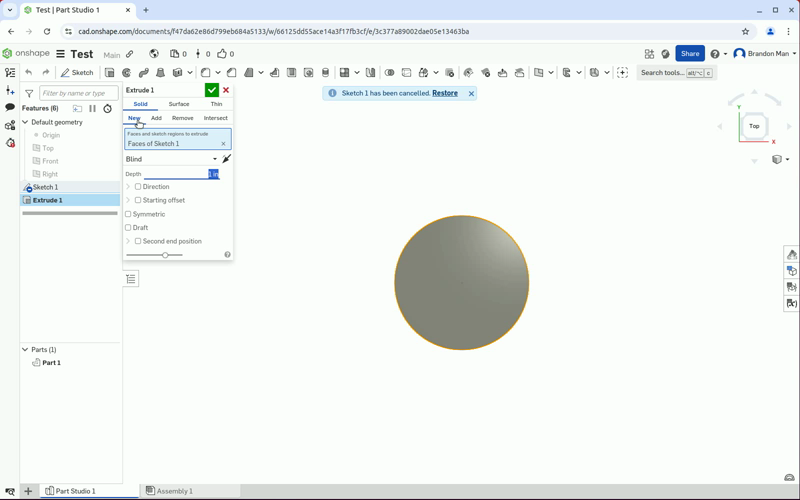
text(13.48)
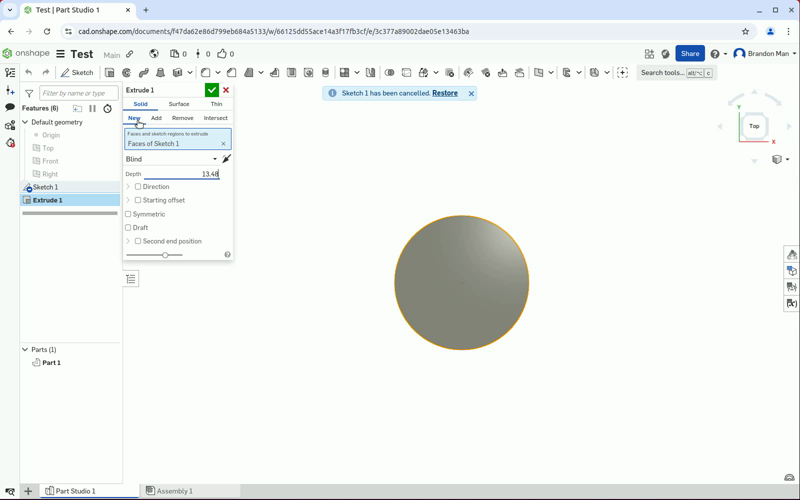
key(enter)
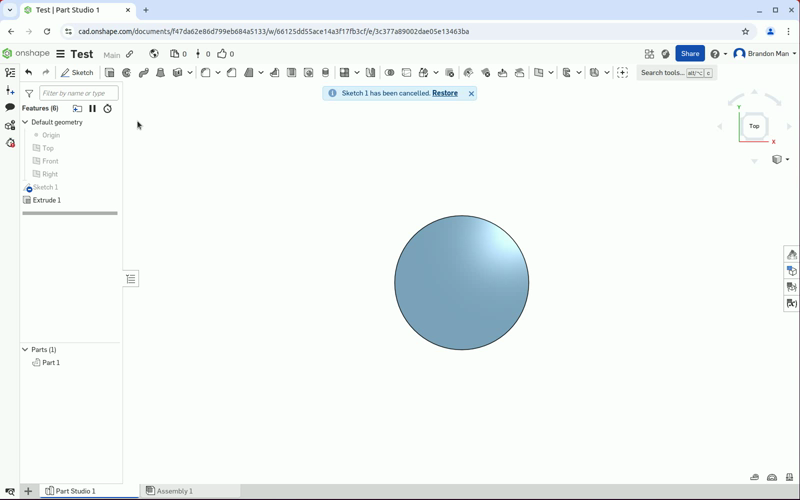
key(shift+h)
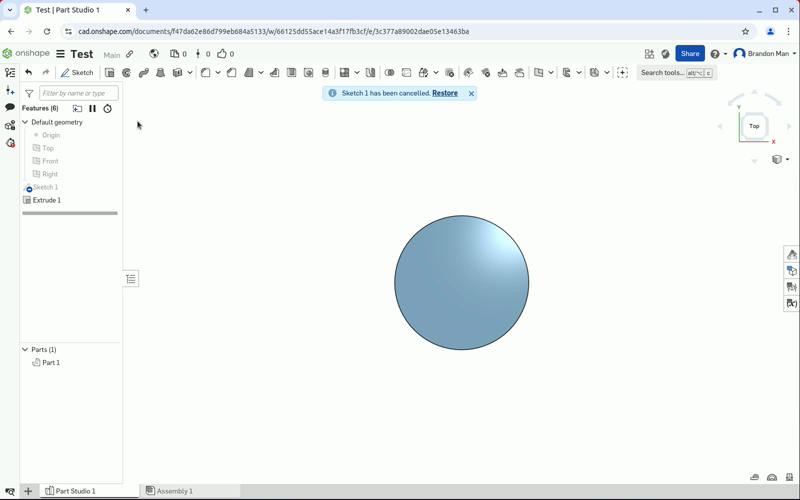
key(shift+h)
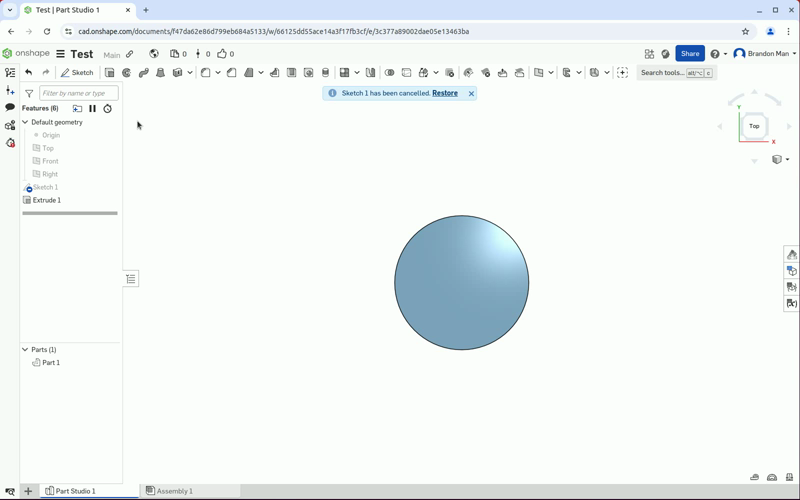
mouse_move(73, 189)
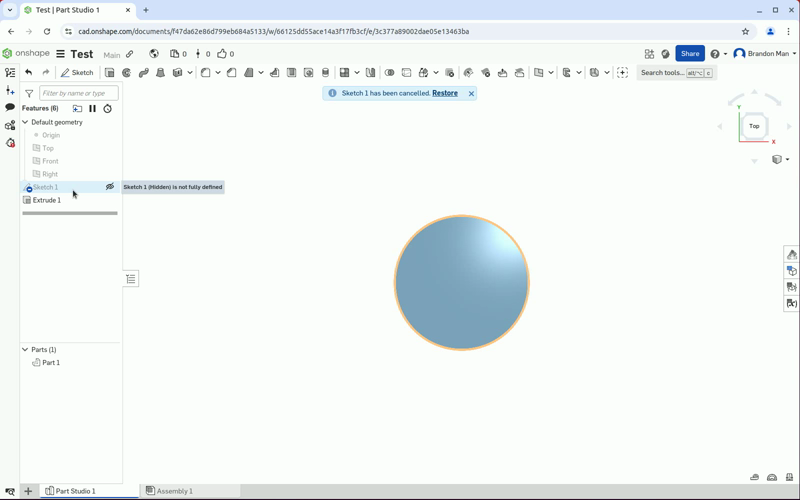
click(73, 189)
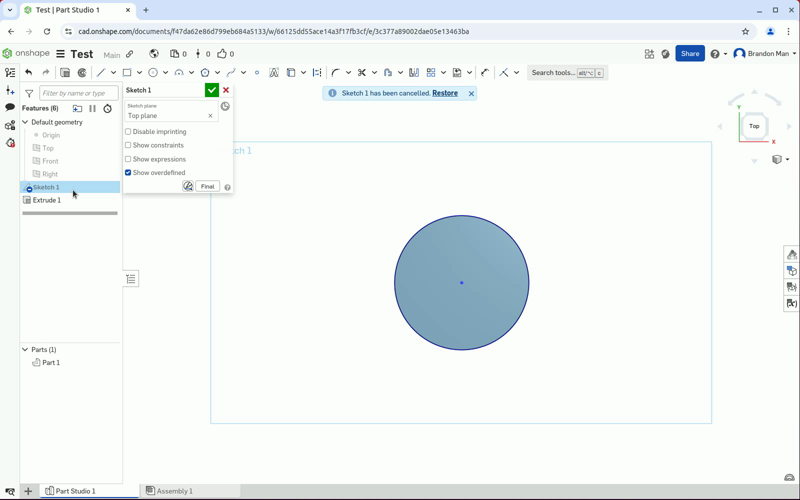
mouse_move(229, 92)
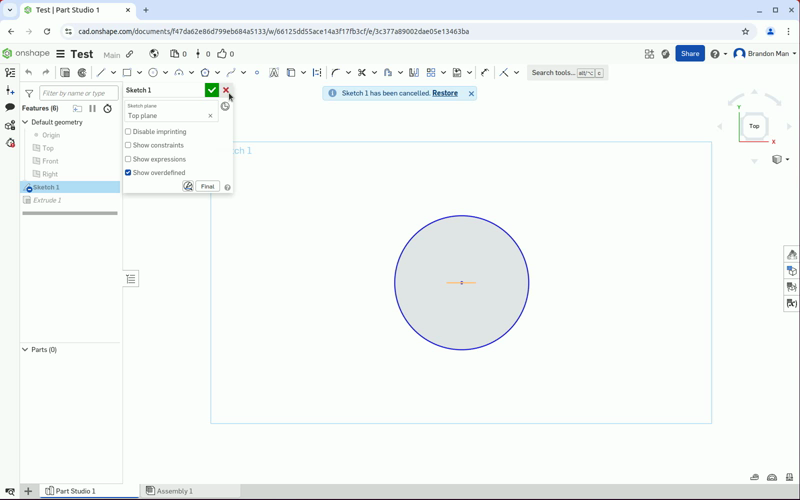
click(229, 92)
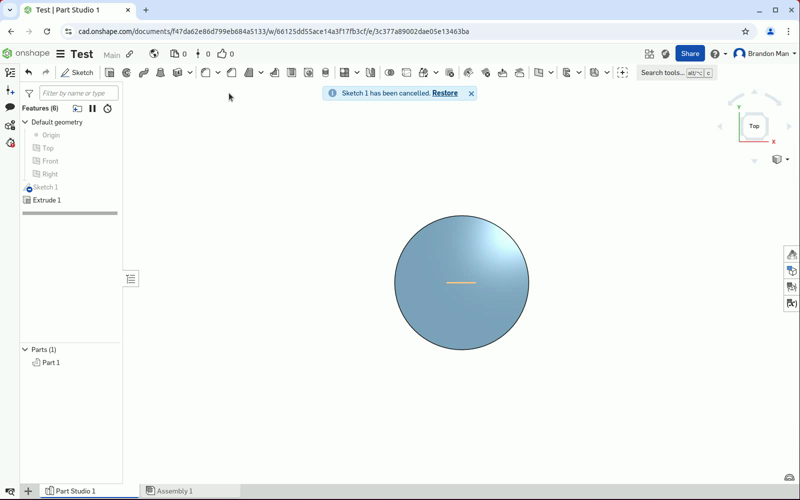
mouse_move(541, 75)
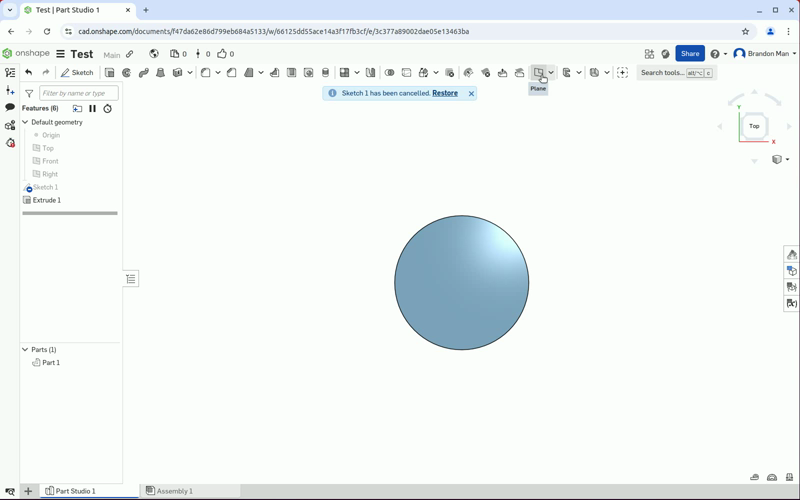
click(541, 75)
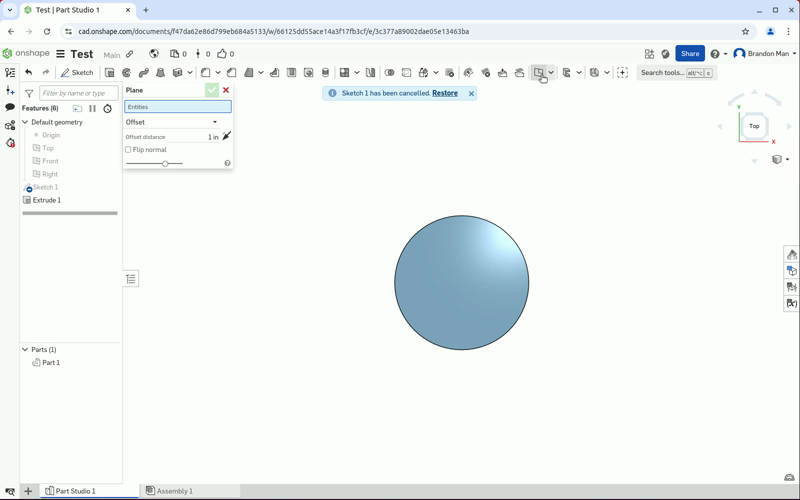
mouse_move(73, 150)
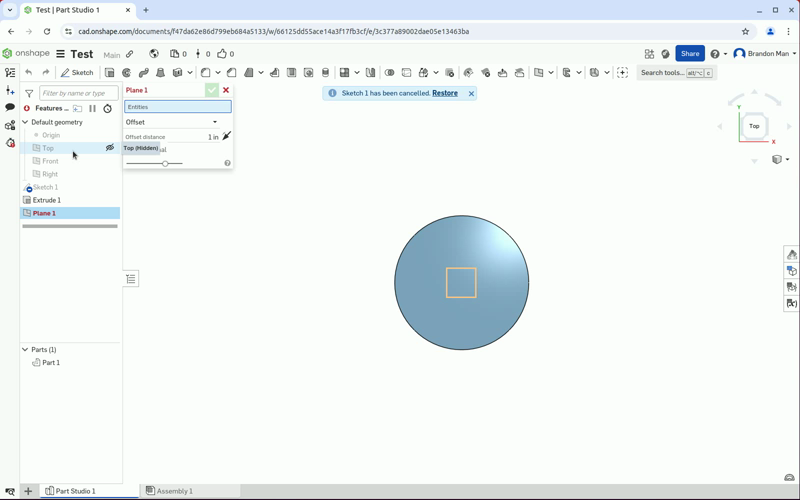
click(73, 150)
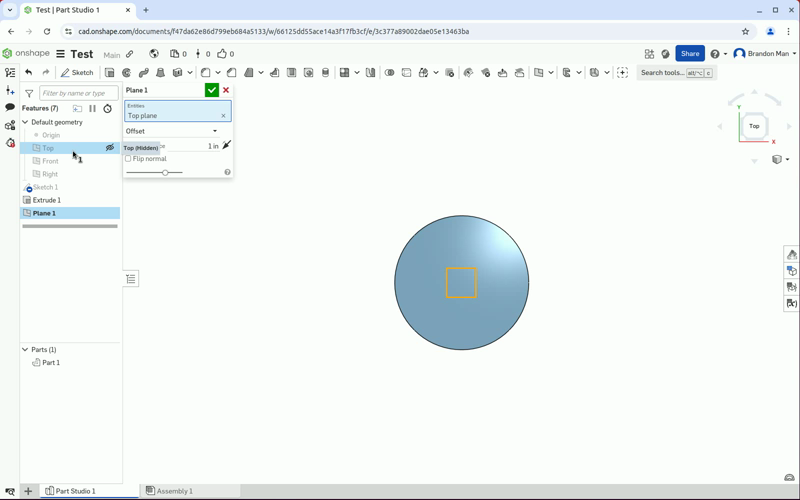
key(tab, 2)
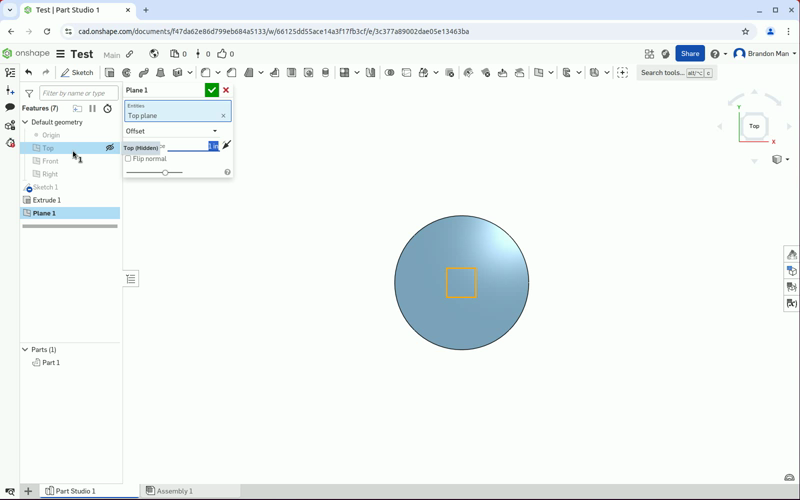
text(13.495)
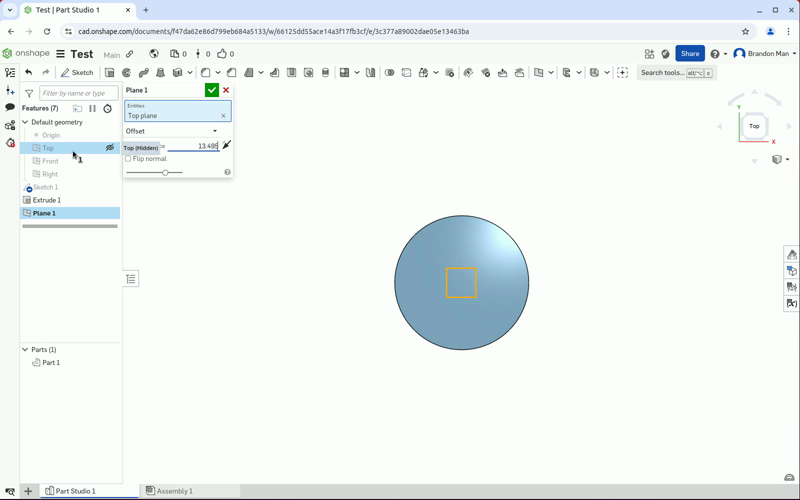
key(enter, 2)
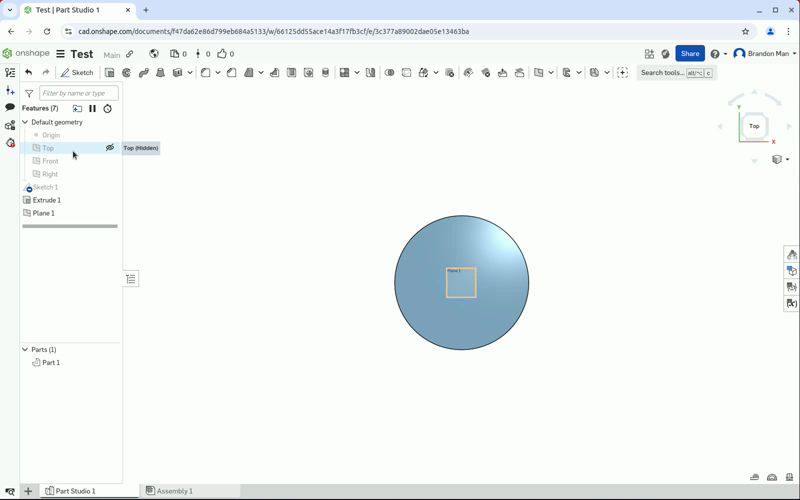
key(shift+s)
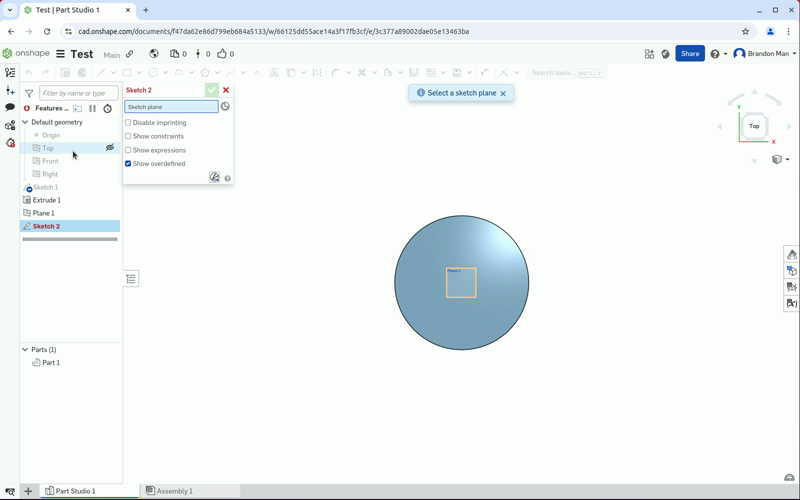
mouse_move(73, 215)
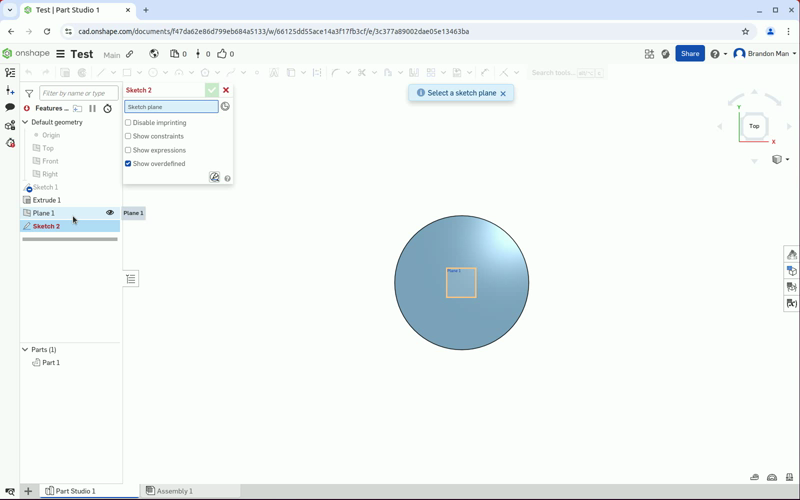
click(73, 215)
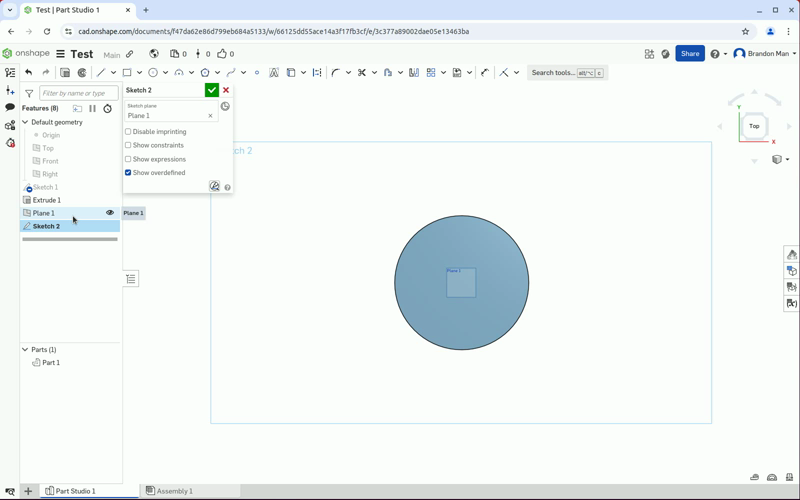
mouse_move(73, 352)
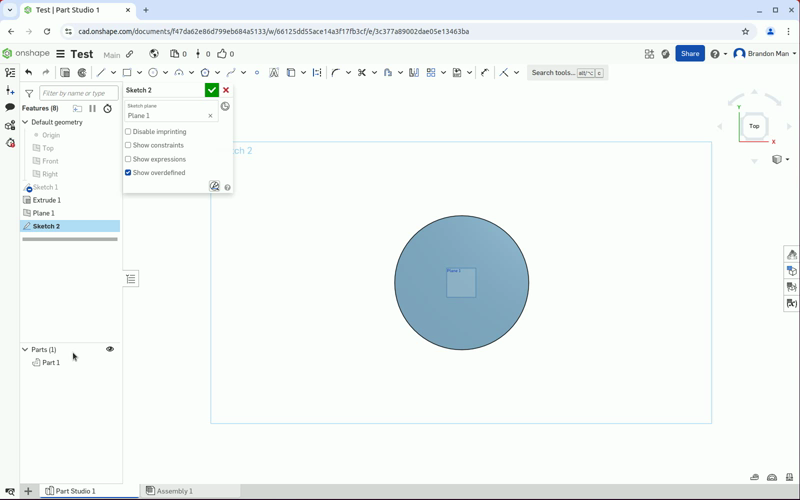
key(y)
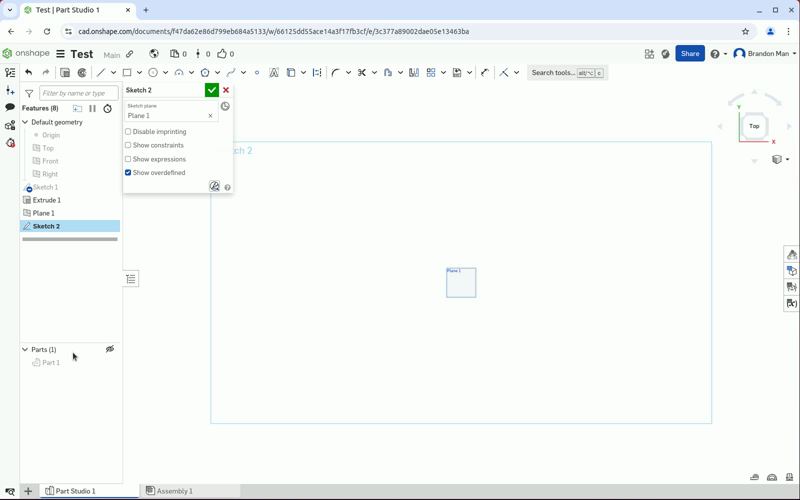
key(c)
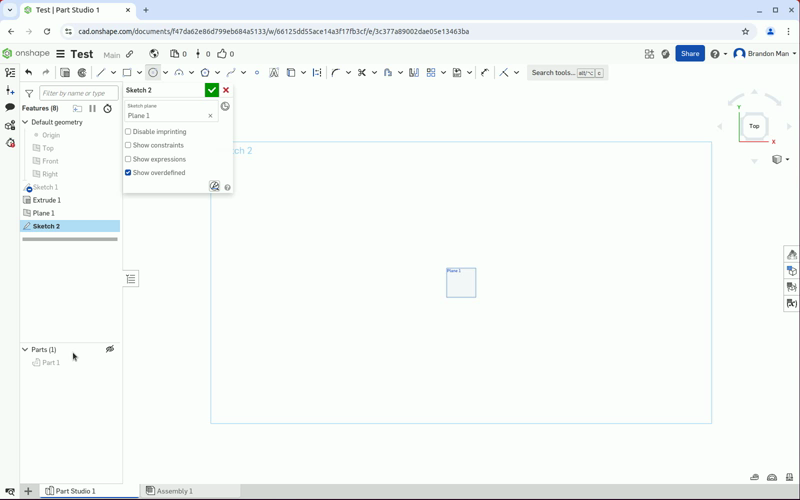
key_down(shift)
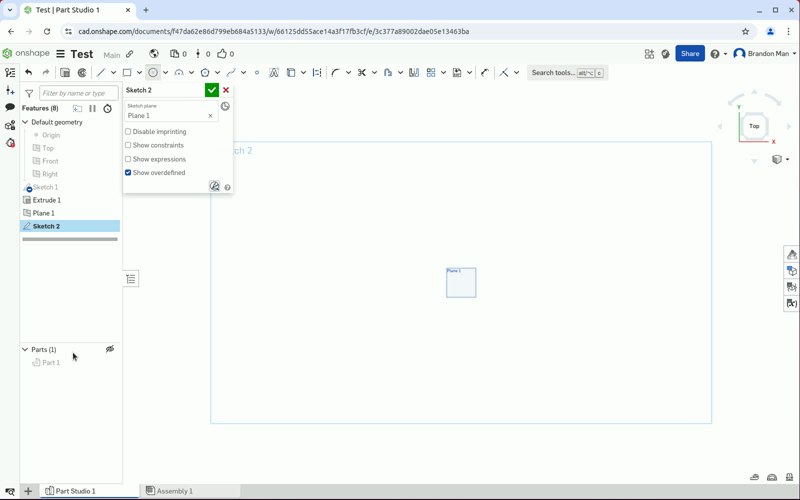
mouse_move(461, 261)
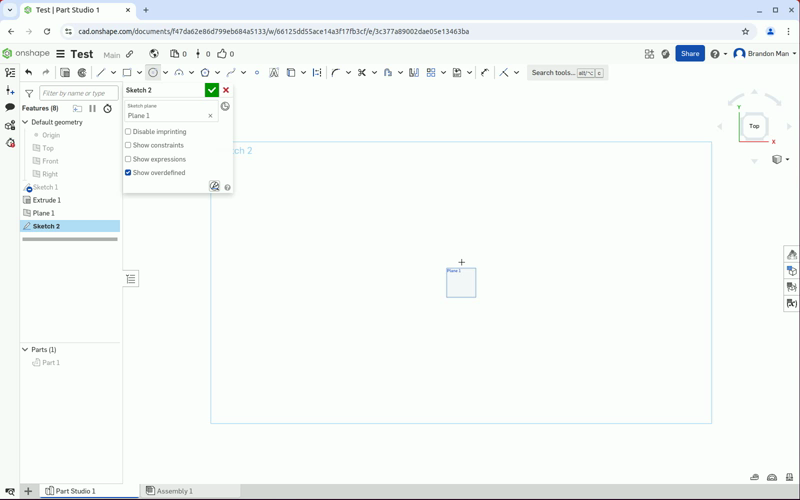
click(461, 261)
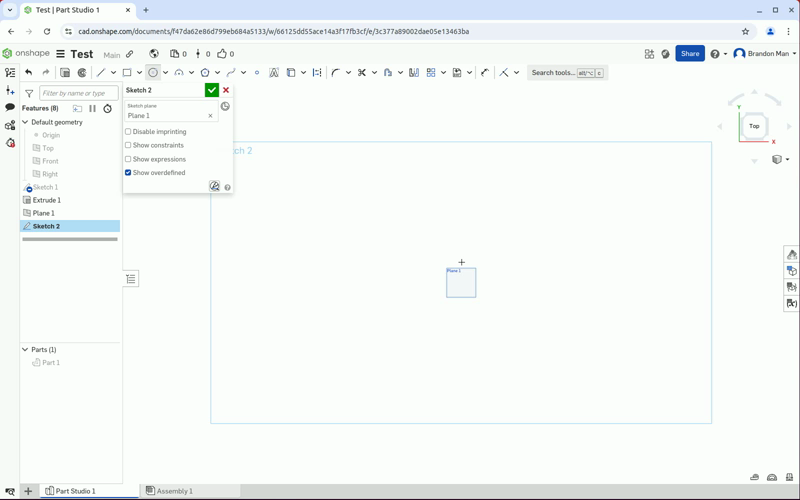
key_up(shift)
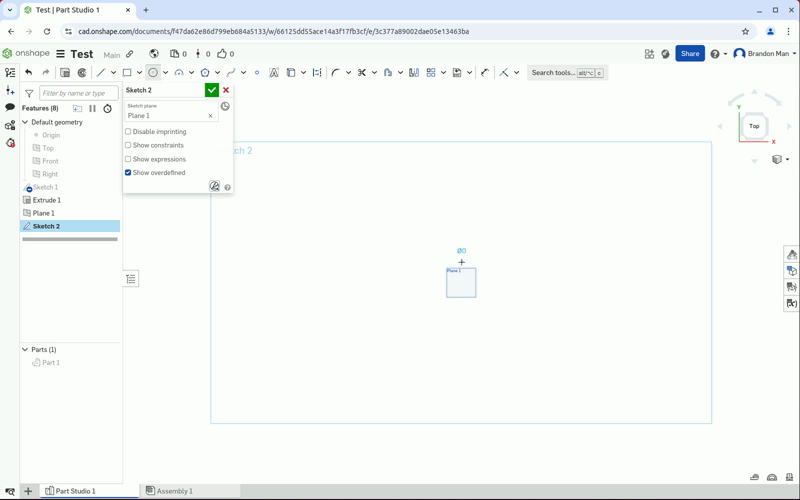
mouse_move(500, 261)
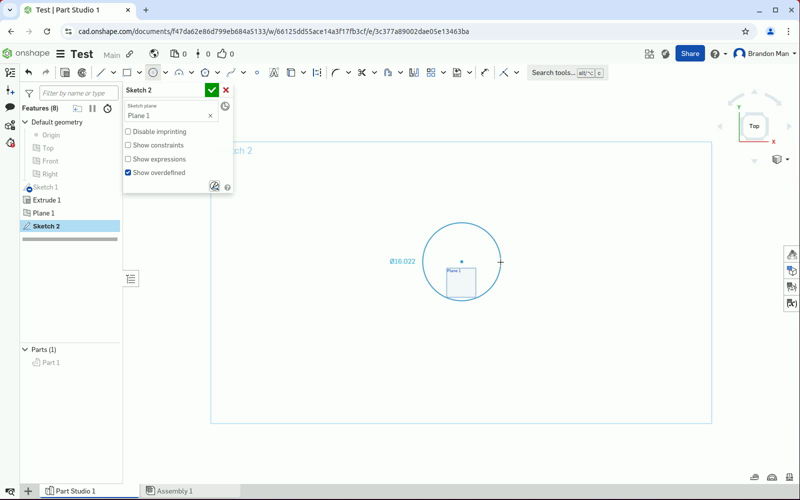
click(500, 261)
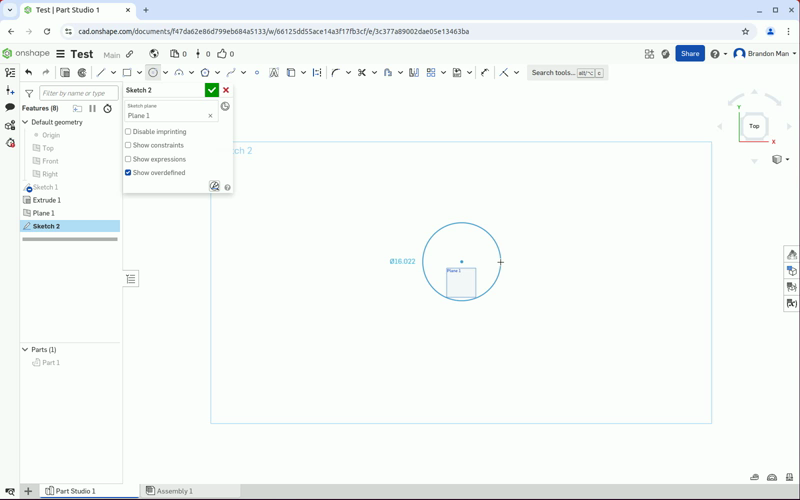
key(esc)
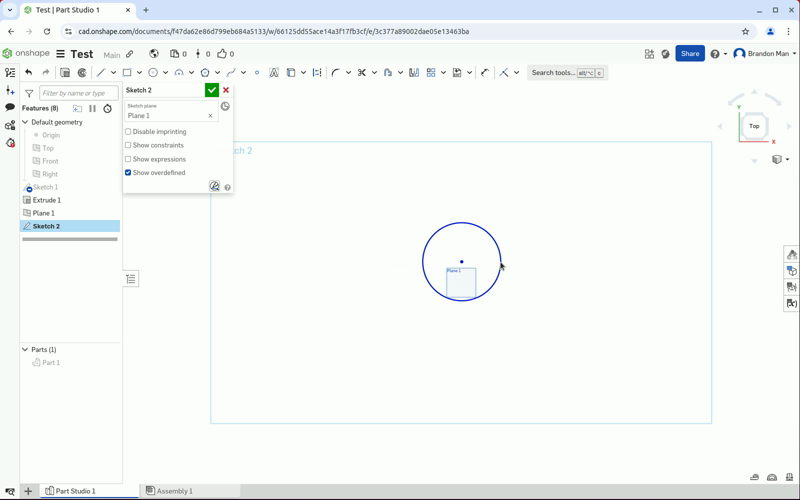
mouse_move(491, 265)
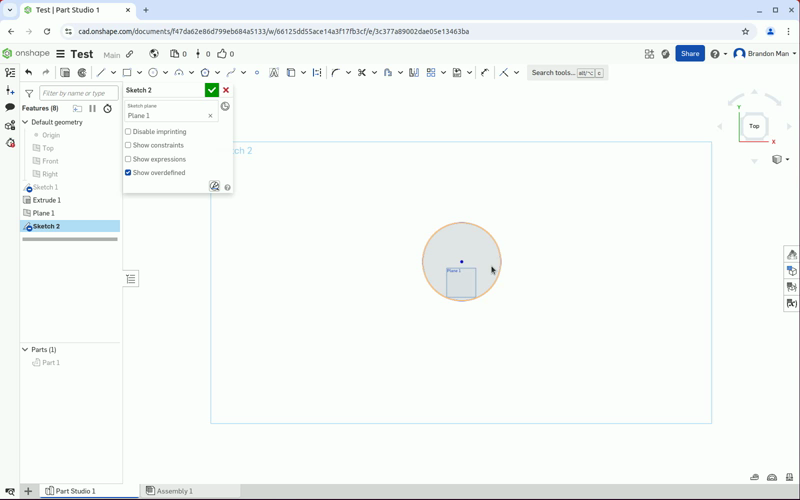
click(491, 265)
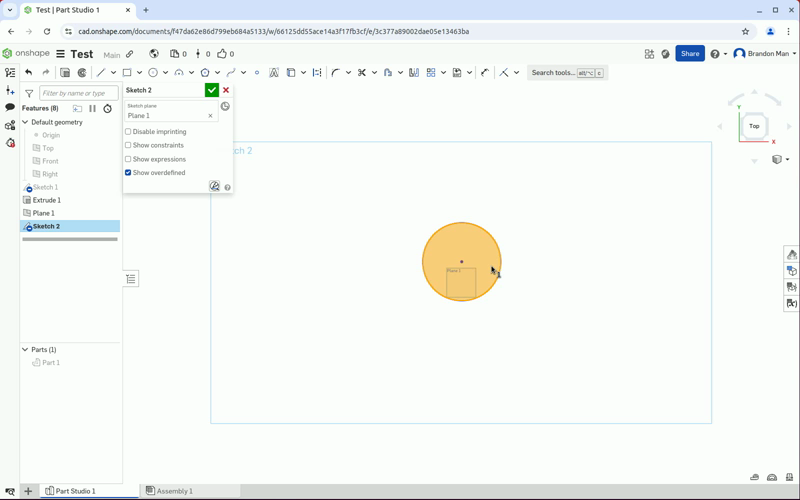
mouse_move(73, 352)
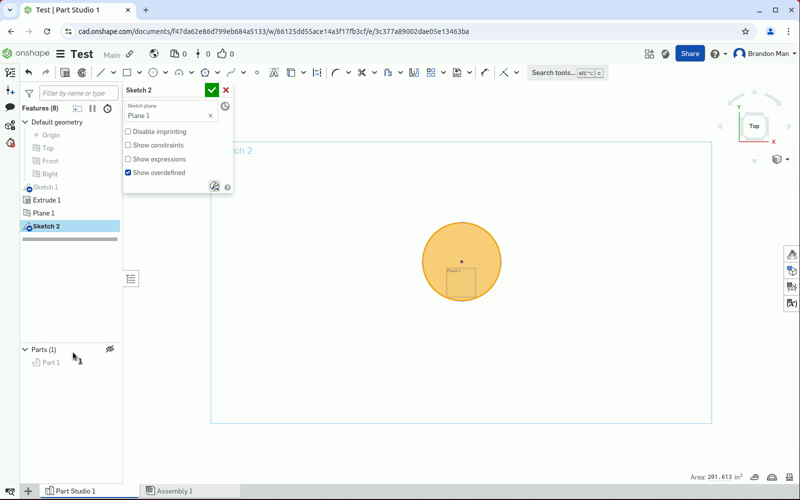
key(shift+y)
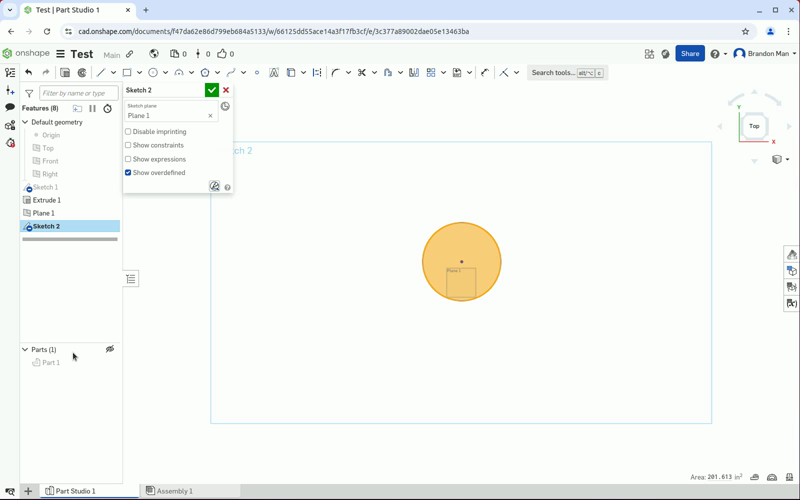
key(shift+e)
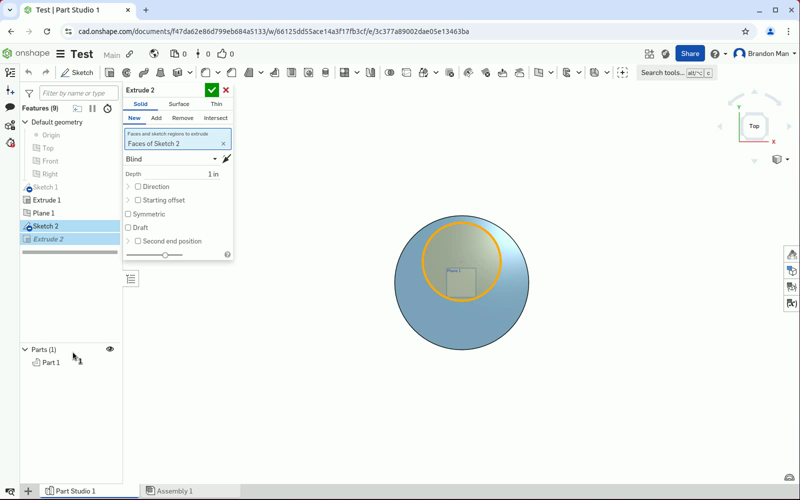
mouse_move(143, 106)
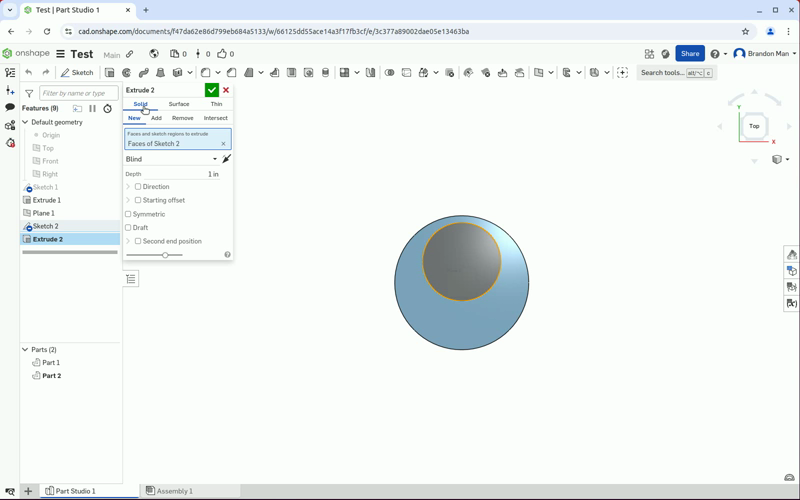
click(143, 106)
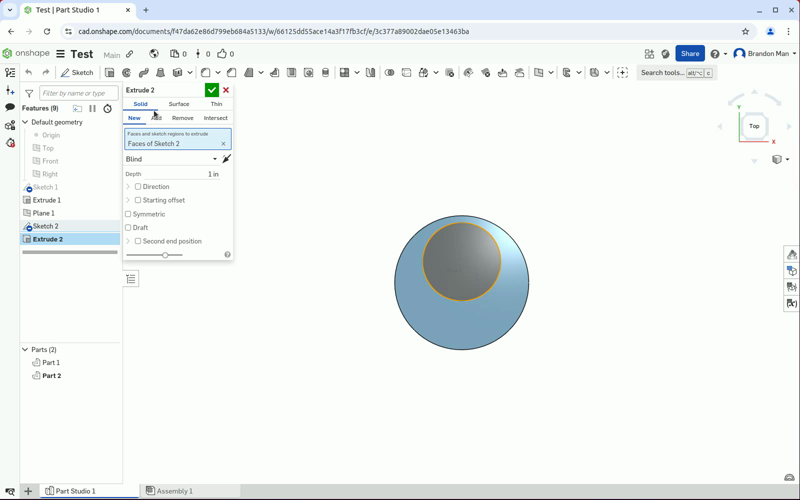
mouse_move(186, 120)
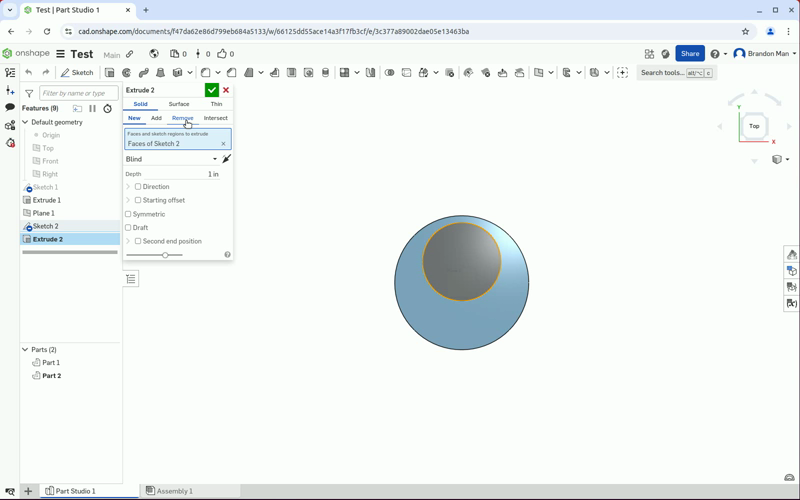
click(186, 120)
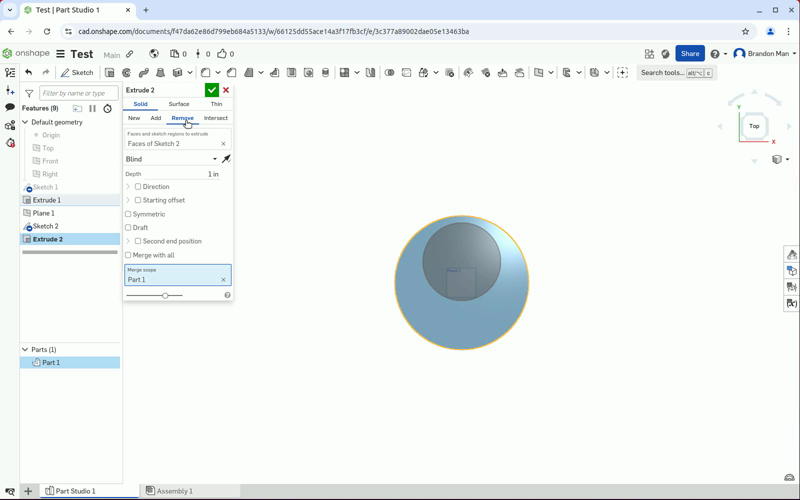
key(tab, 4)
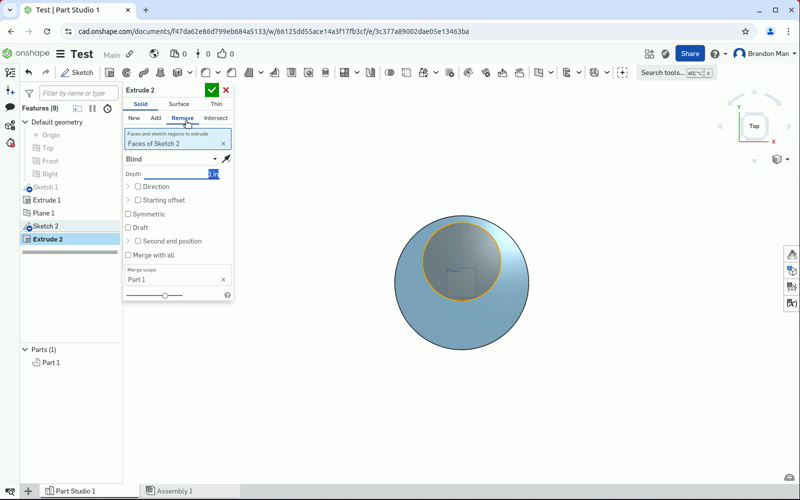
text(10.11)
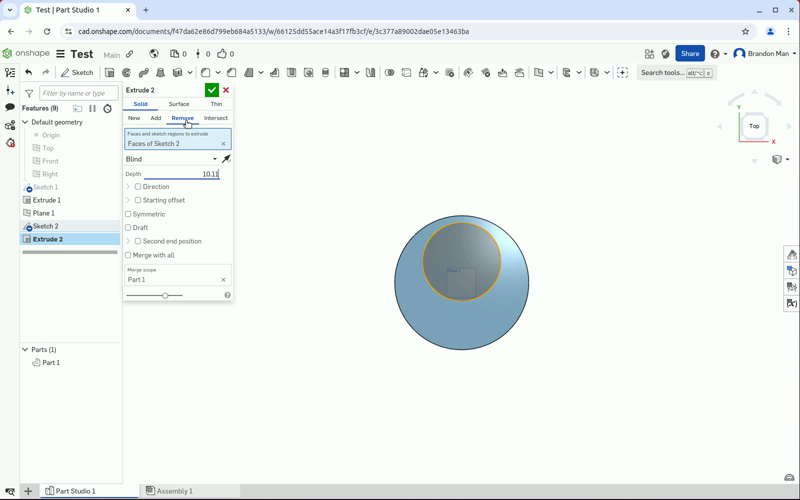
key(tab, 6)
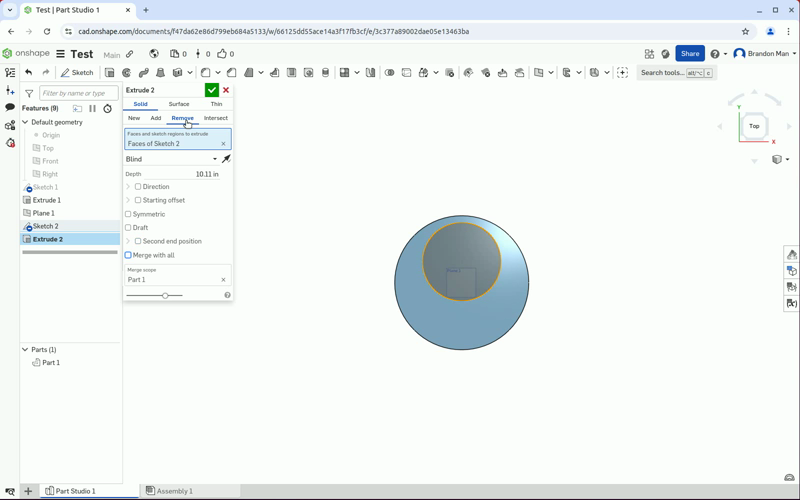
key(space)
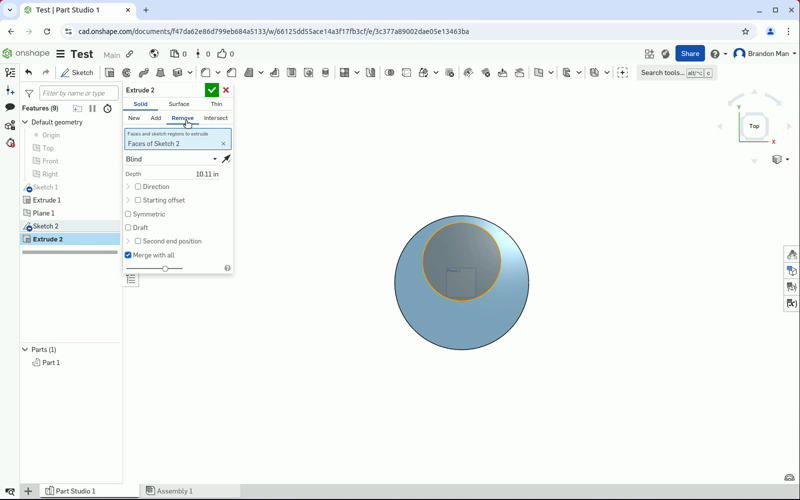
key(enter)
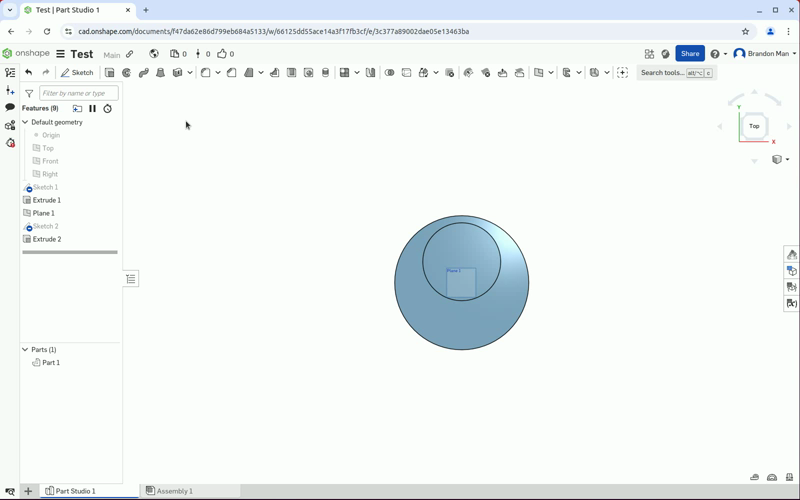
key(shift+h)
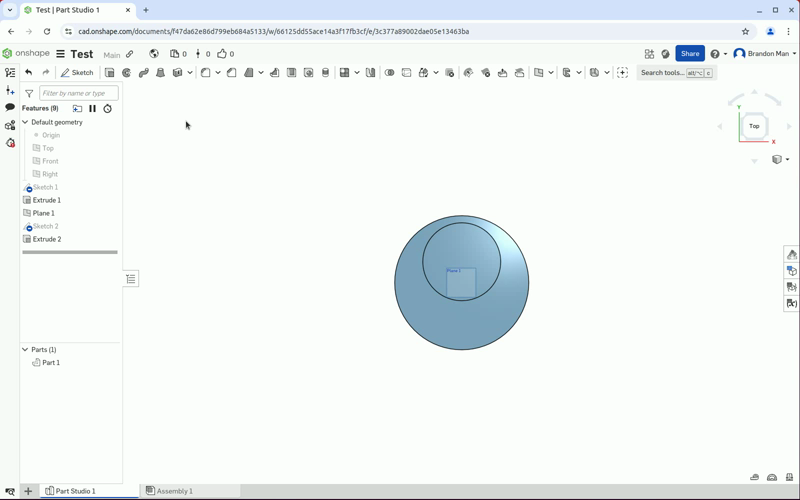
key(shift+h)
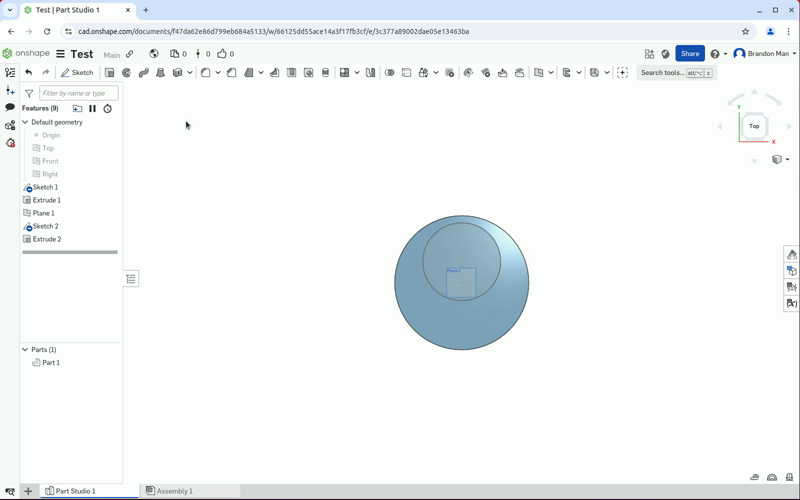
key(shift+7)
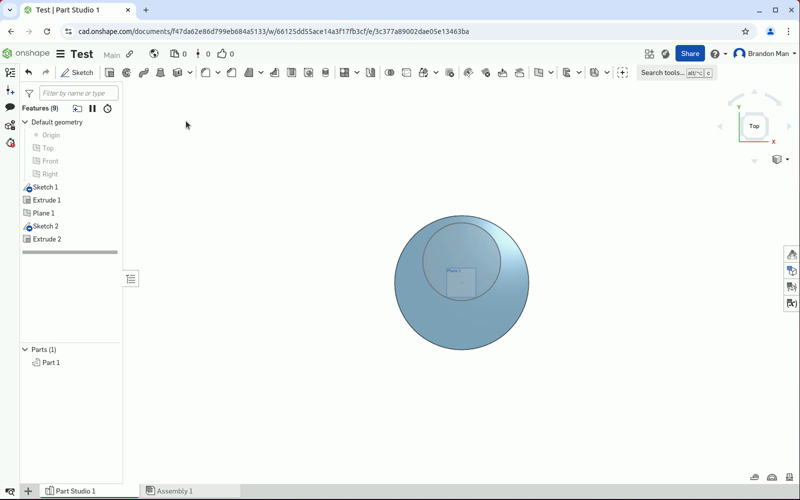
key(up, 3)
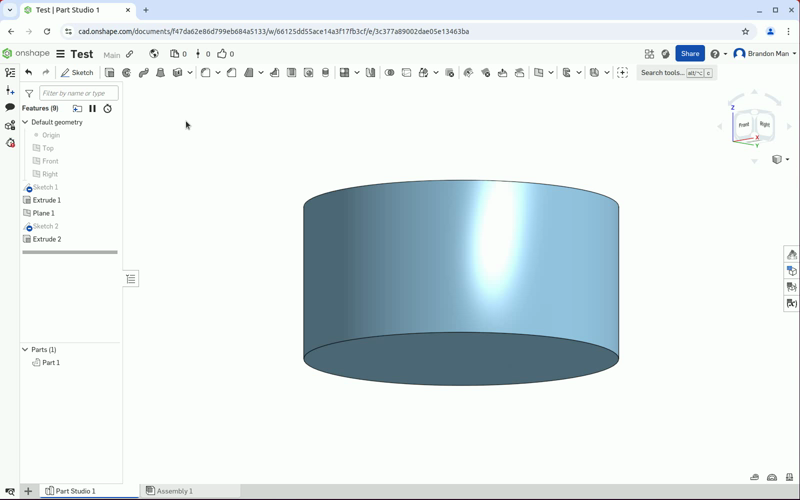
key(left, 3)
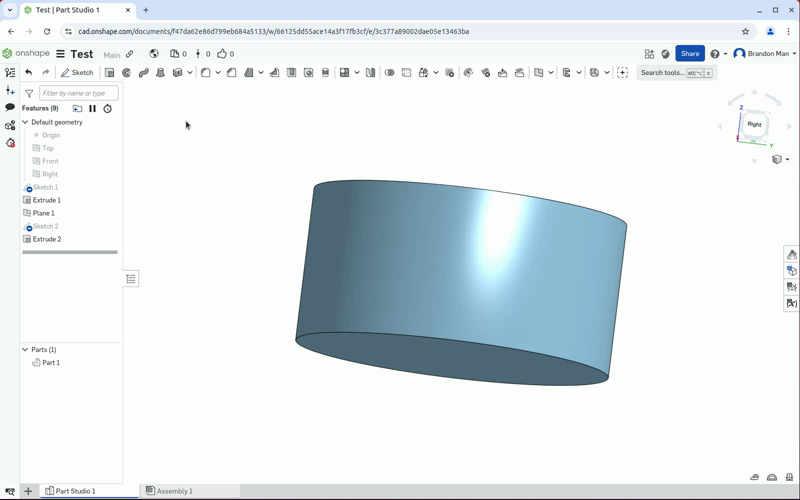
key(right, 3)
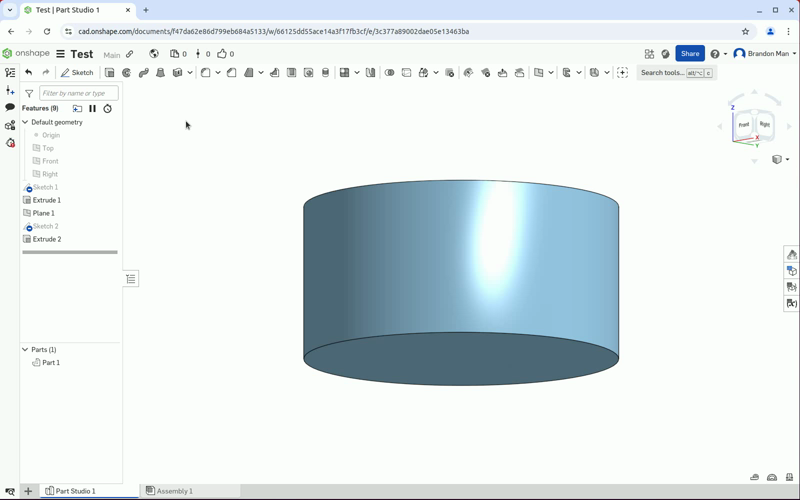
key(down, 3)
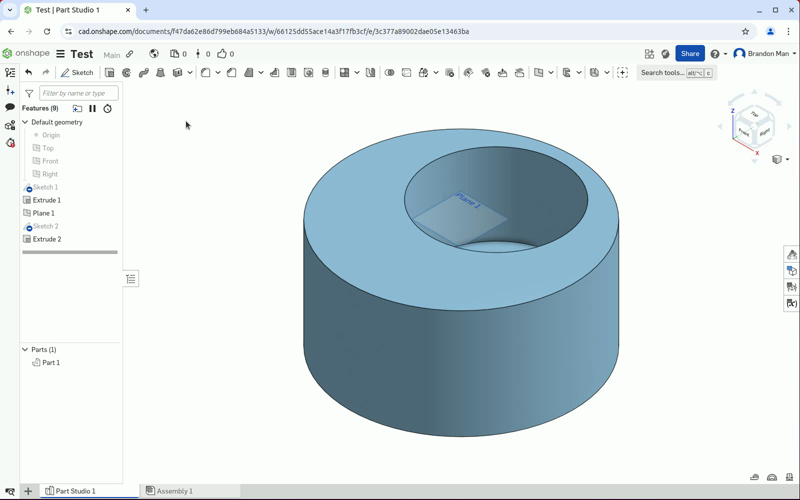
mouse_move(73, 189)
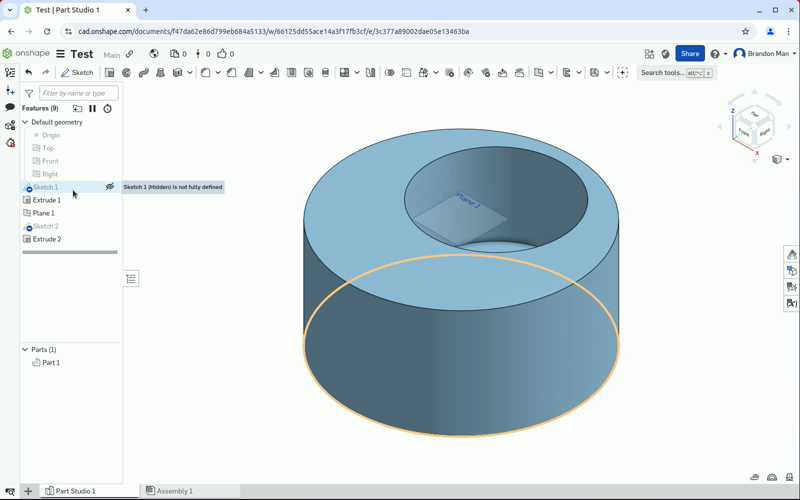
click(73, 189)